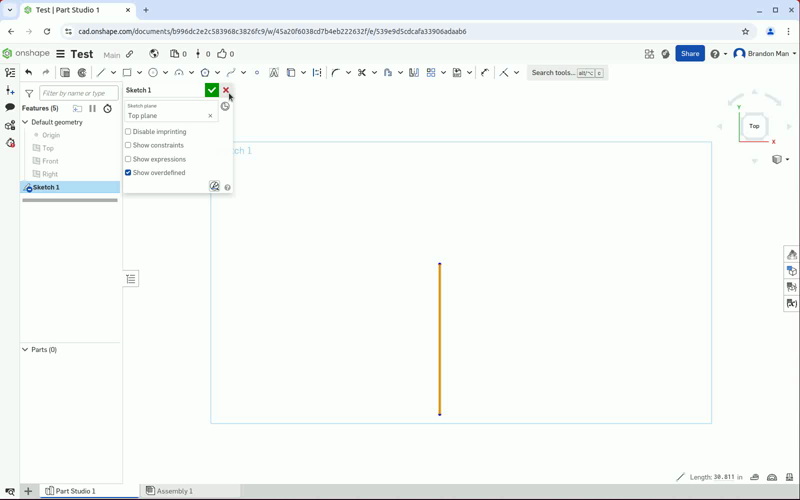
key(shift+h)
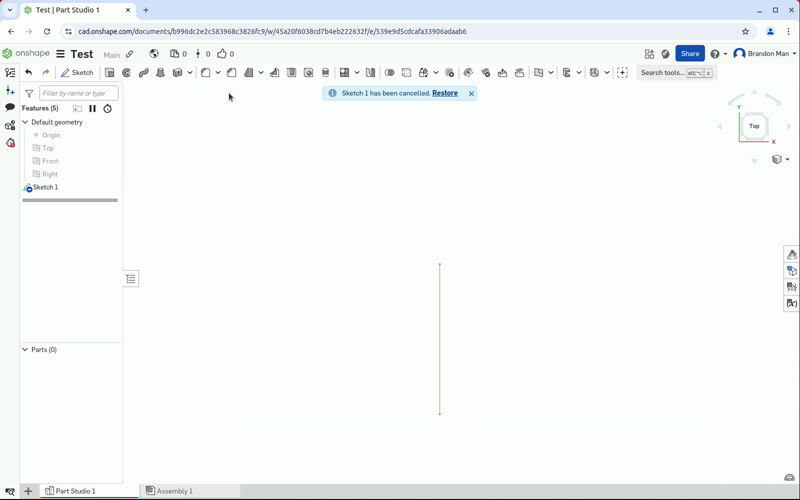
key(shift+s)
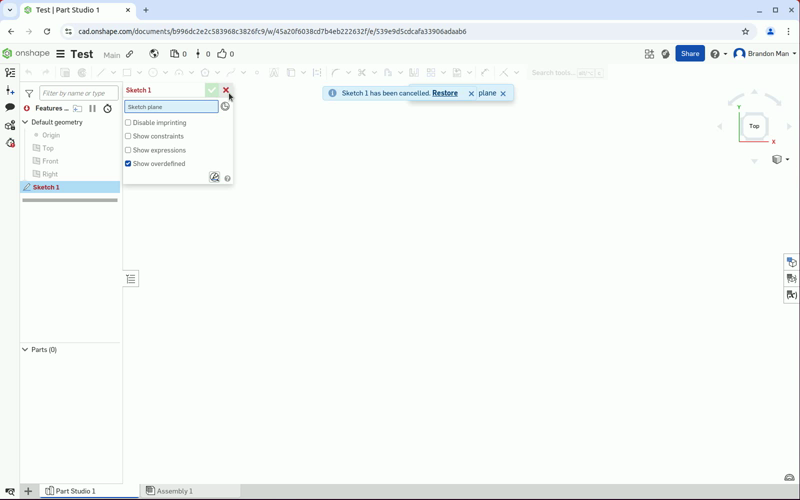
mouse_move(73, 150)
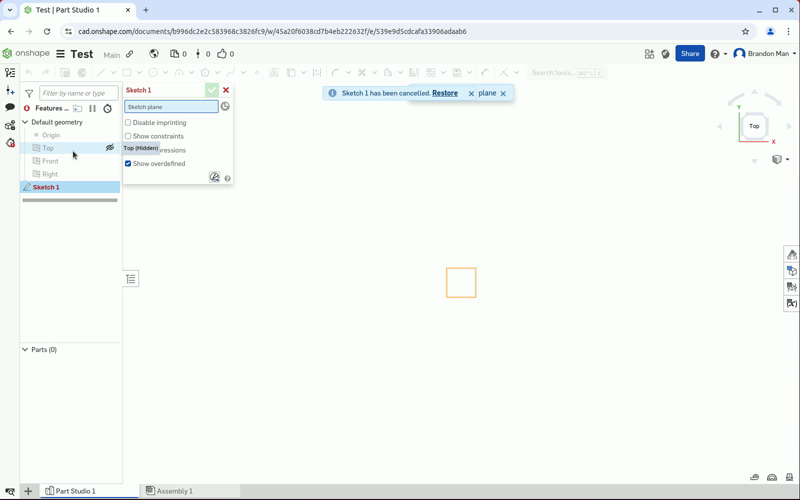
click(73, 150)
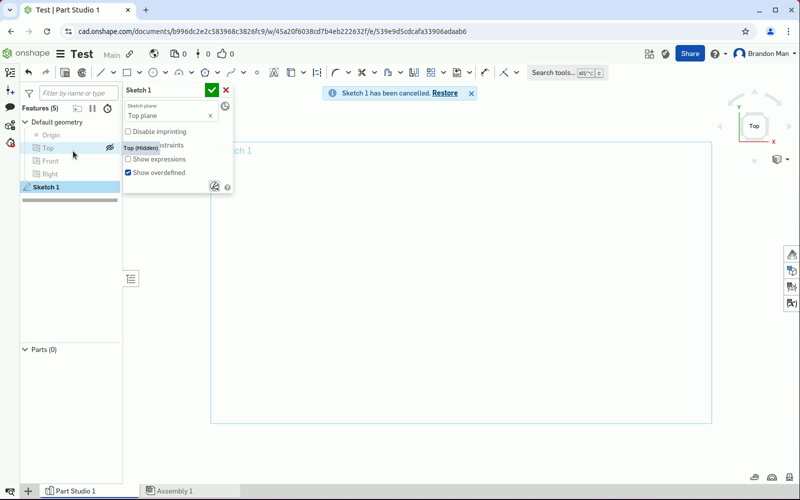
mouse_move(73, 352)
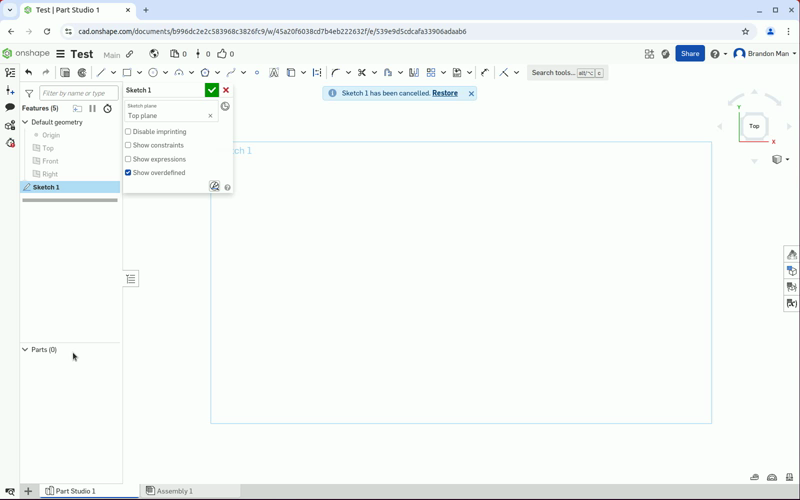
key(y)
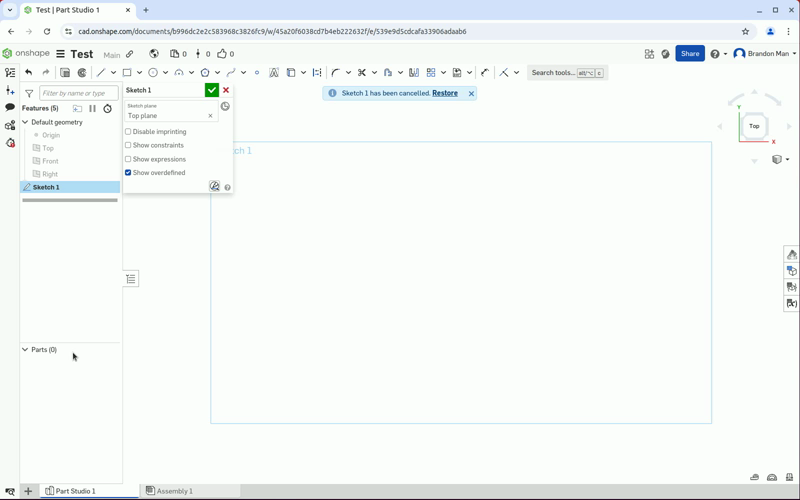
key(l)
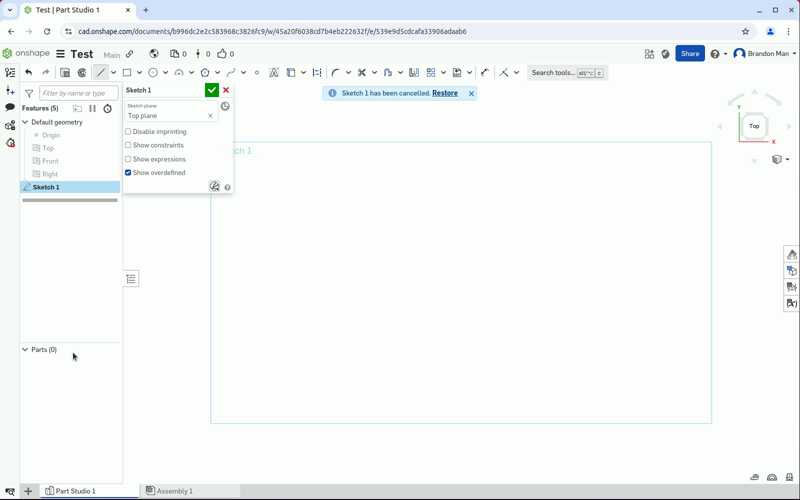
key_down(shift)
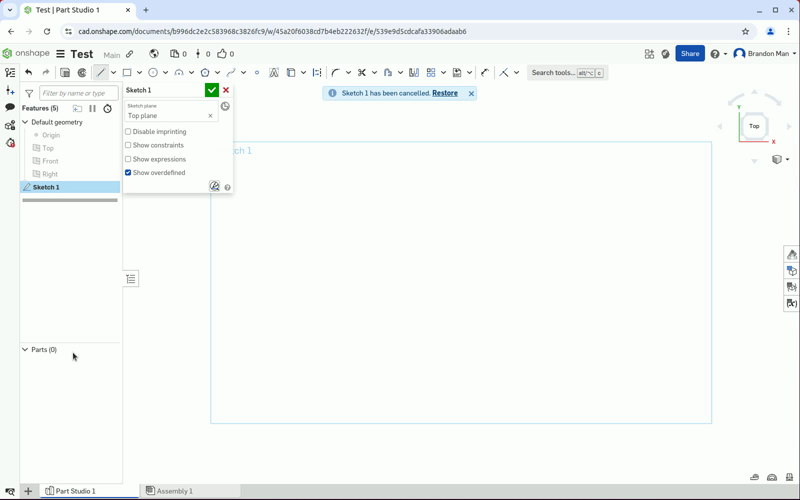
mouse_move(424, 279)
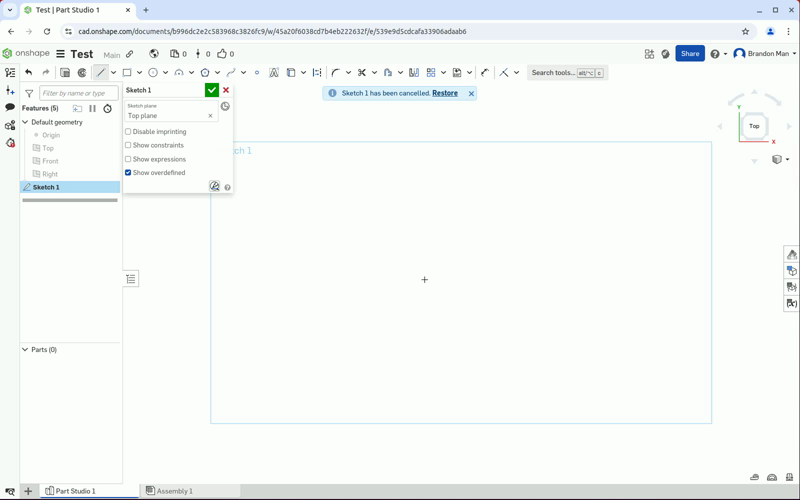
click(424, 279)
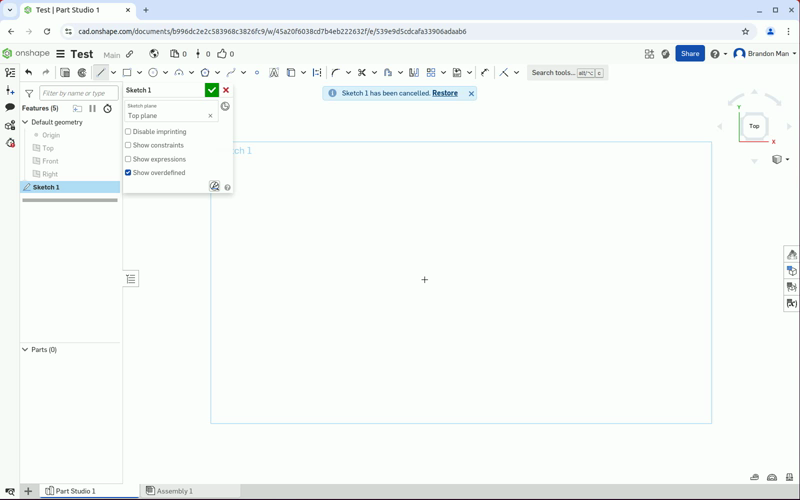
key_up(shift)
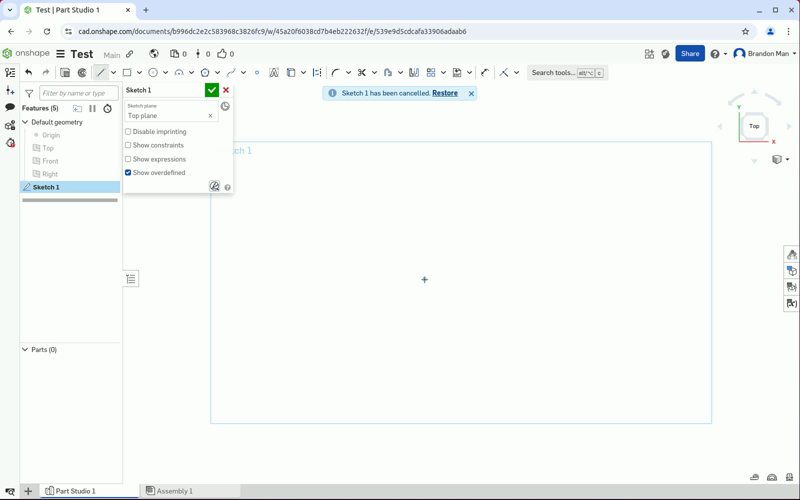
key_down(shift)
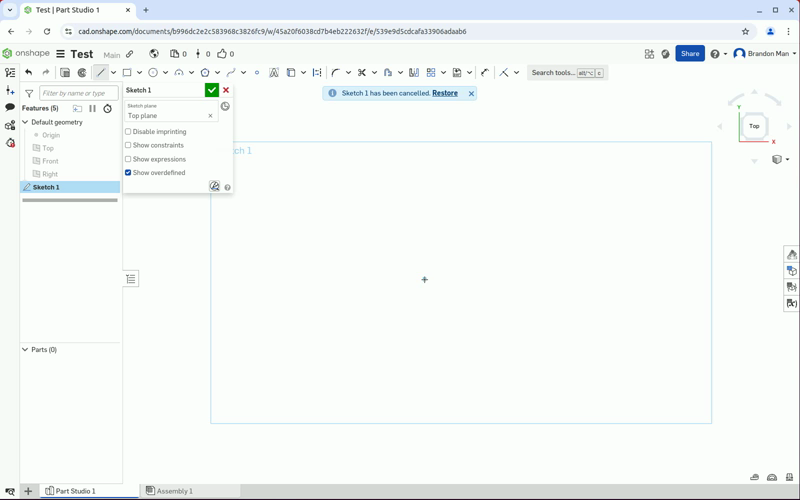
mouse_move(537, 279)
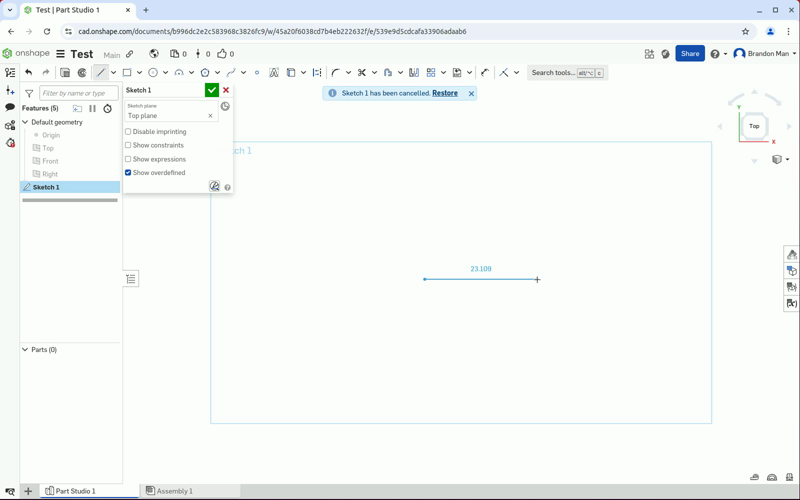
click(537, 279)
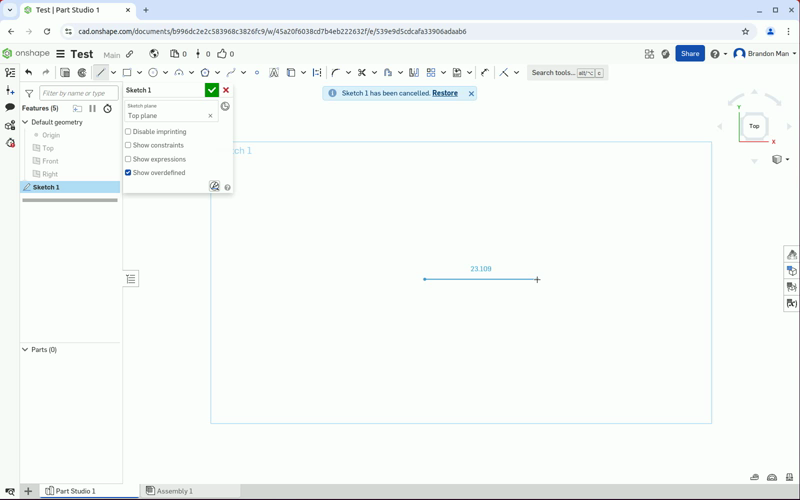
key_up(shift)
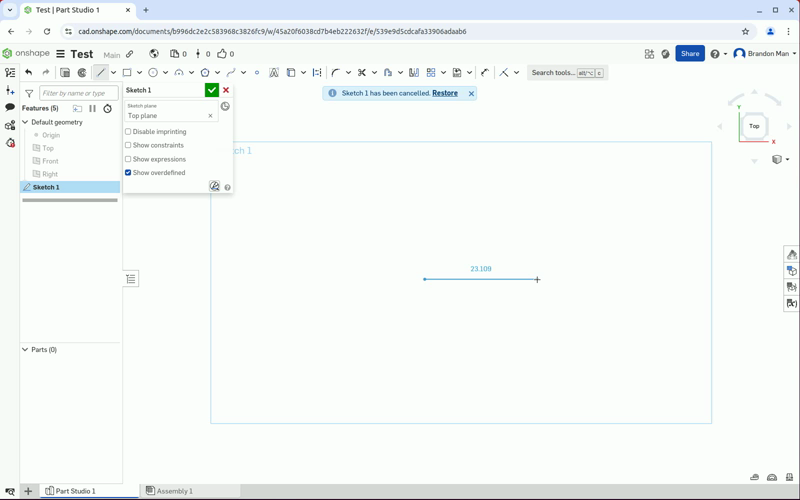
key_down(shift)
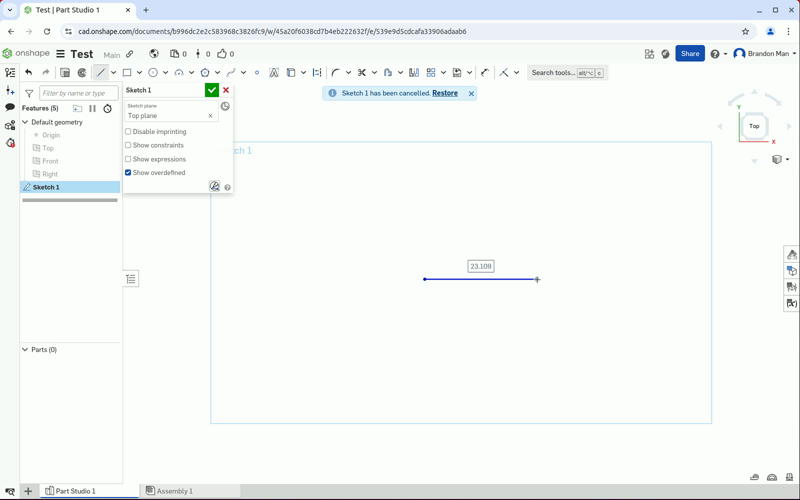
mouse_move(537, 170)
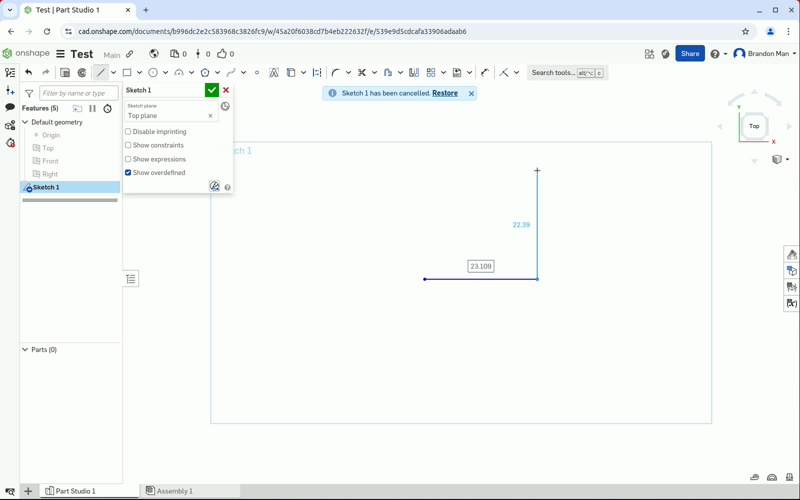
click(537, 170)
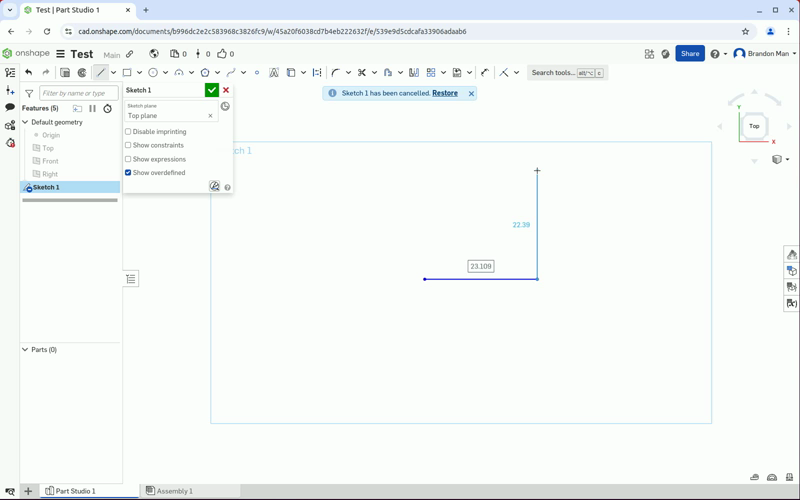
key_up(shift)
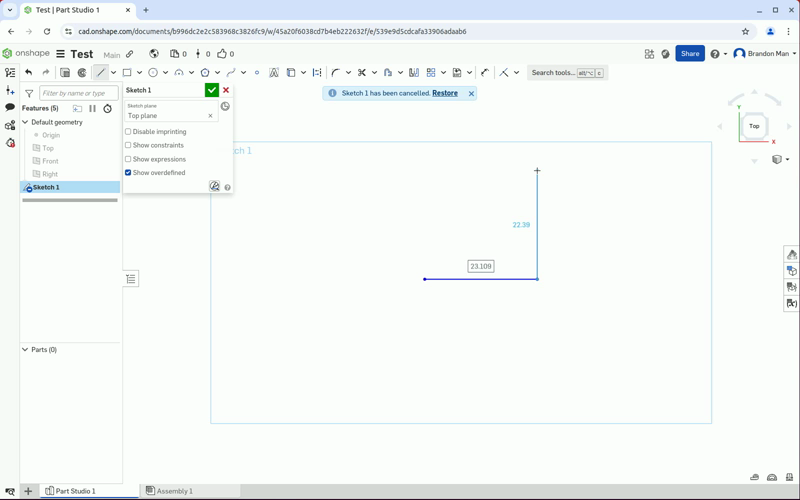
key_down(shift)
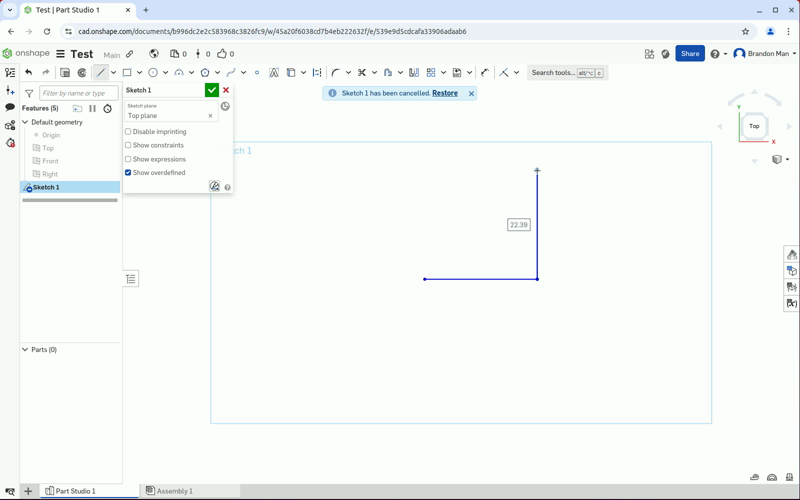
mouse_move(424, 170)
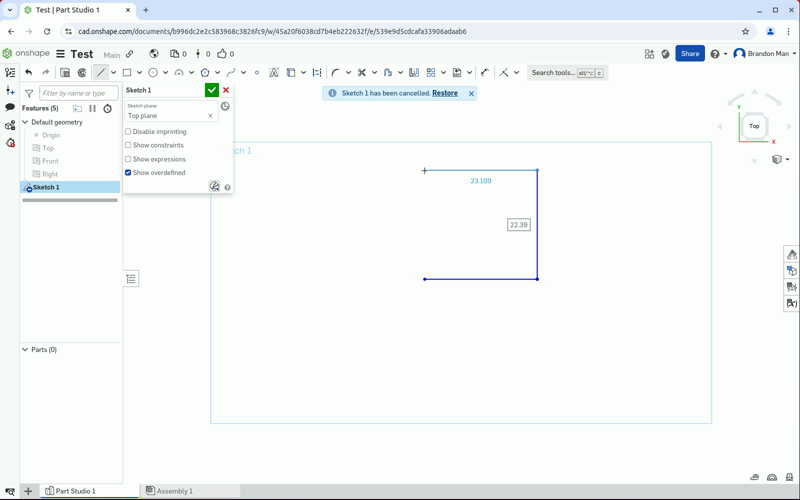
click(424, 170)
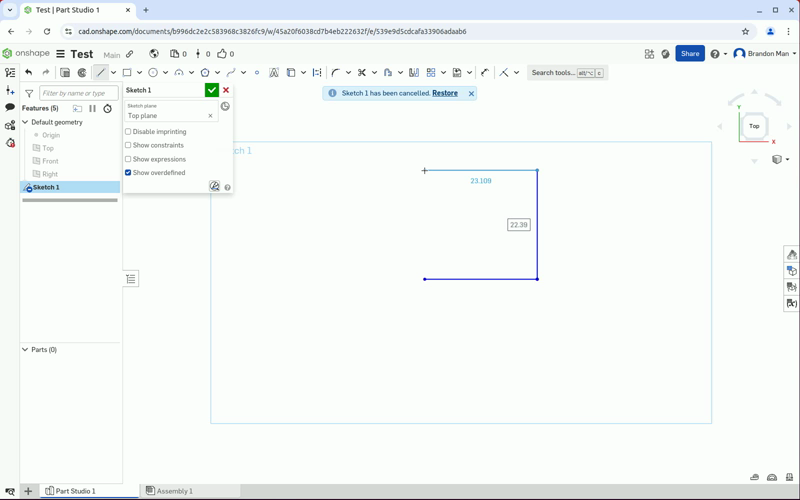
key_up(shift)
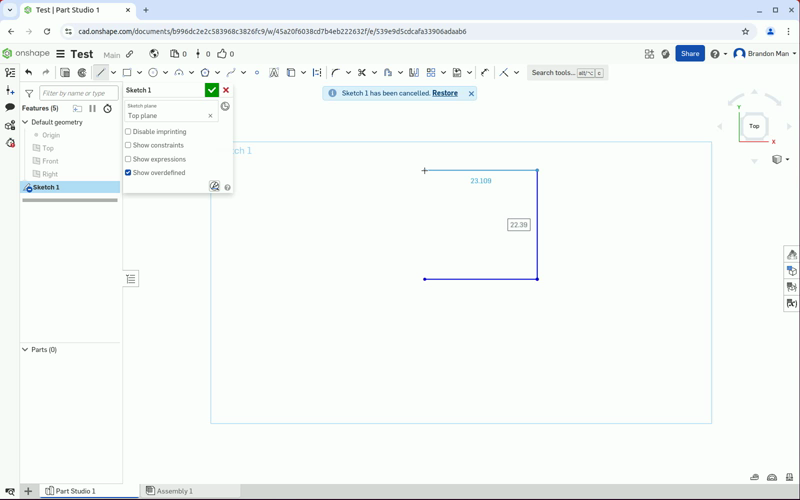
key_down(shift)
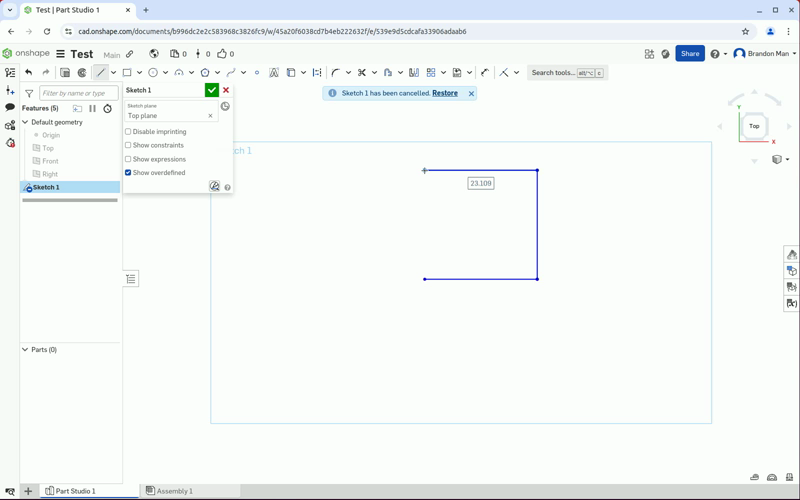
mouse_move(424, 279)
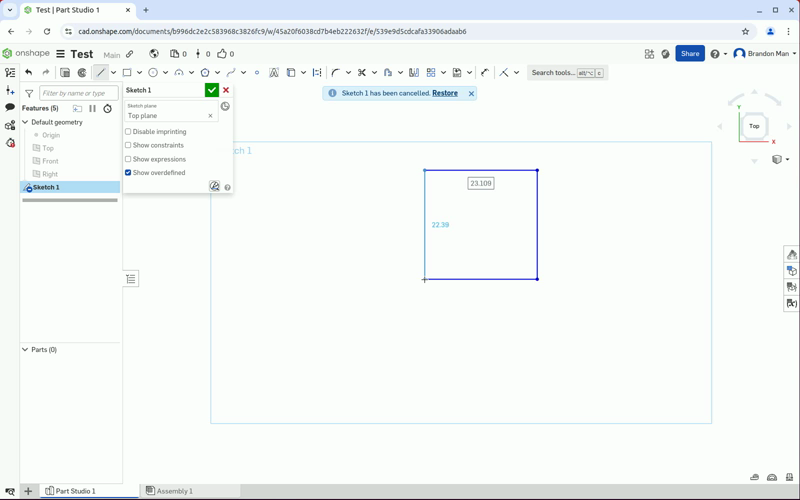
key_up(shift)
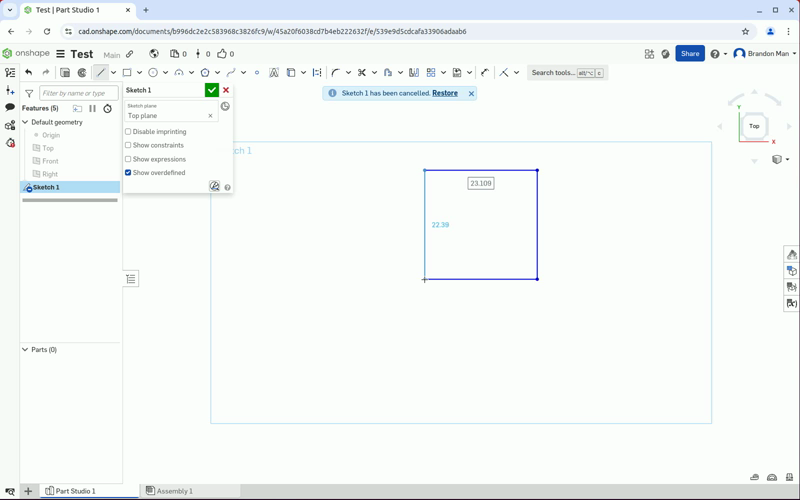
click(424, 279)
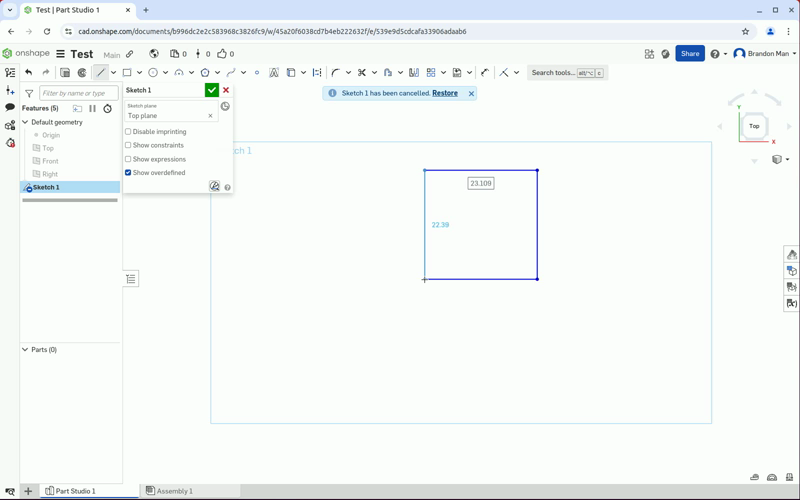
key(esc)
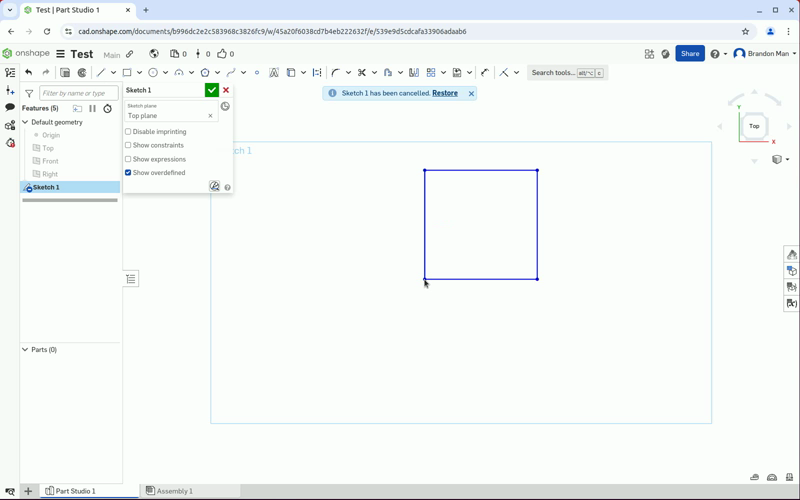
mouse_move(522, 224)
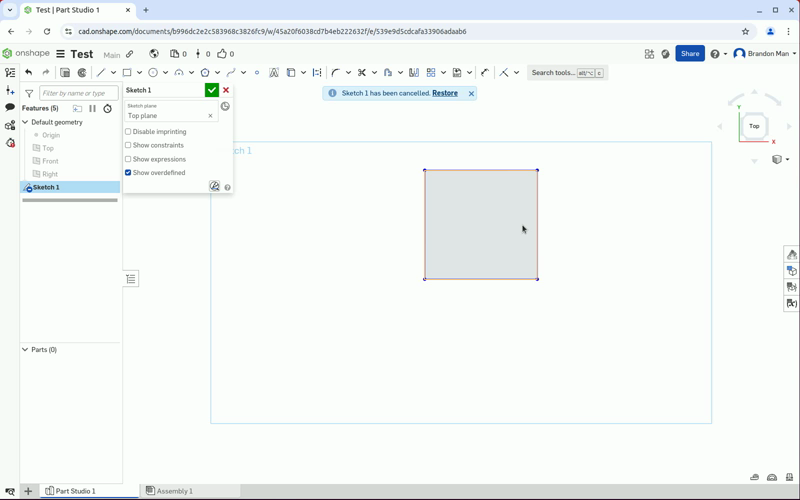
click(522, 224)
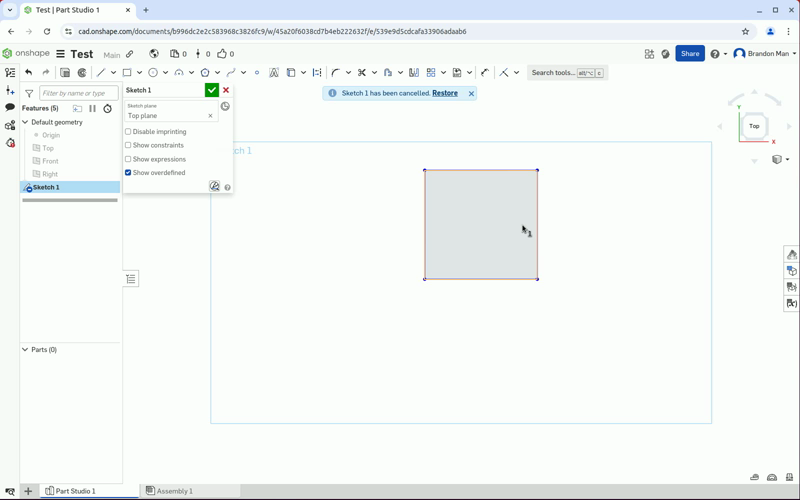
mouse_move(73, 352)
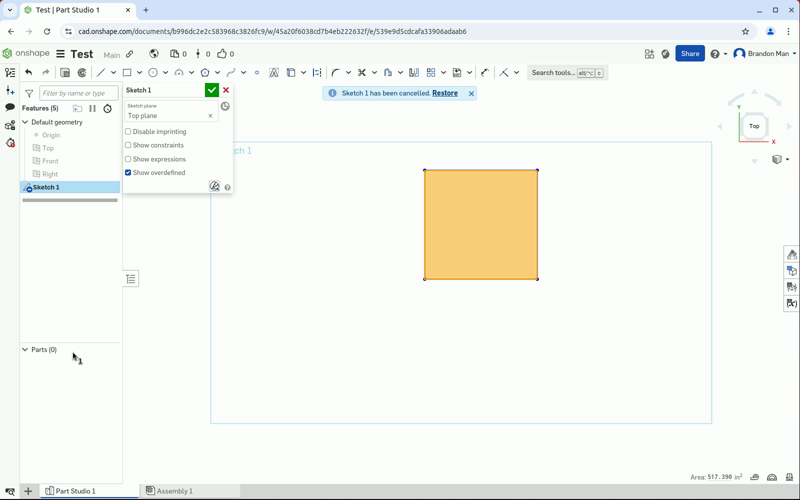
key(shift+y)
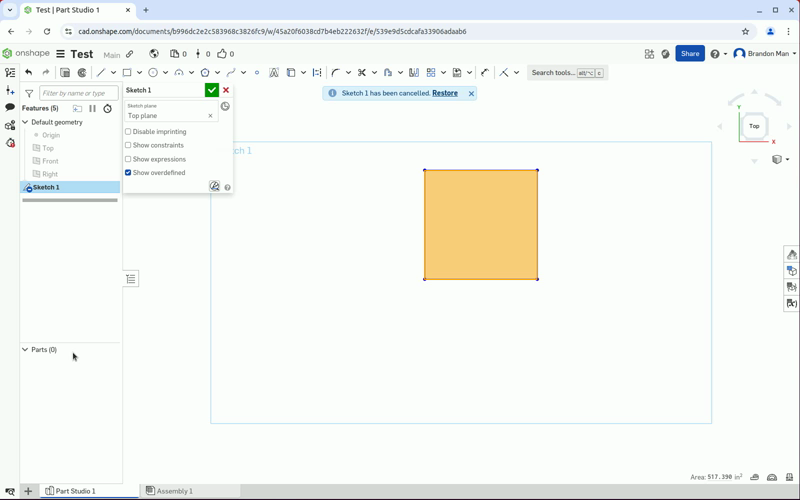
key(shift+e)
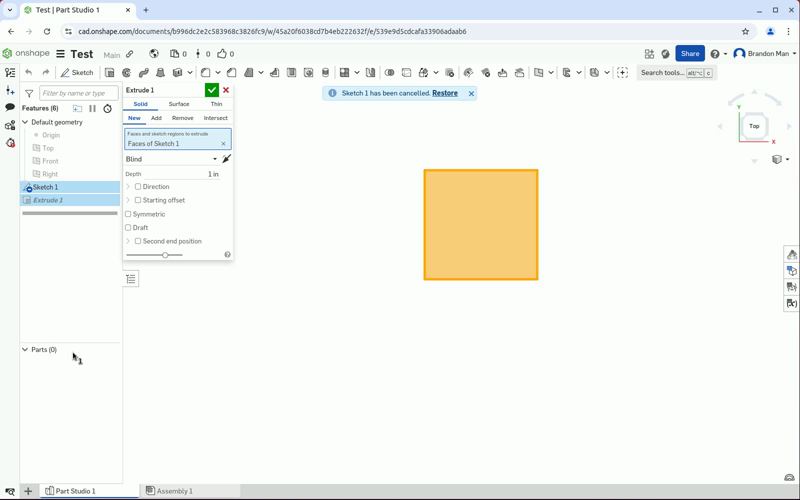
mouse_move(143, 106)
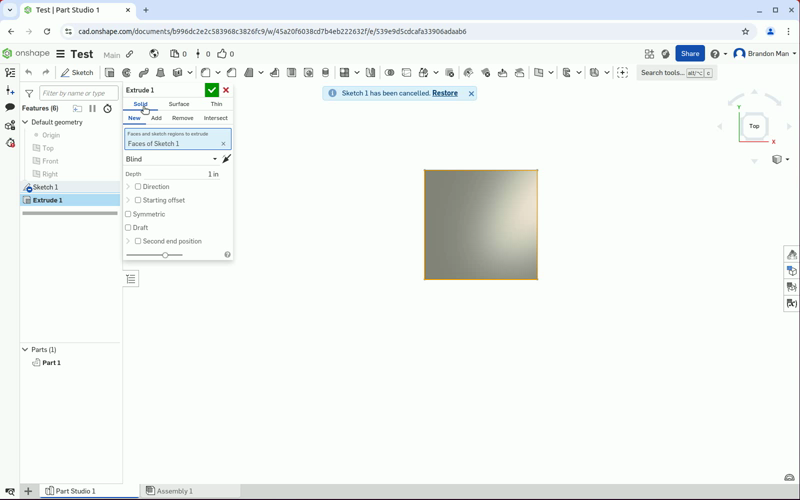
click(143, 106)
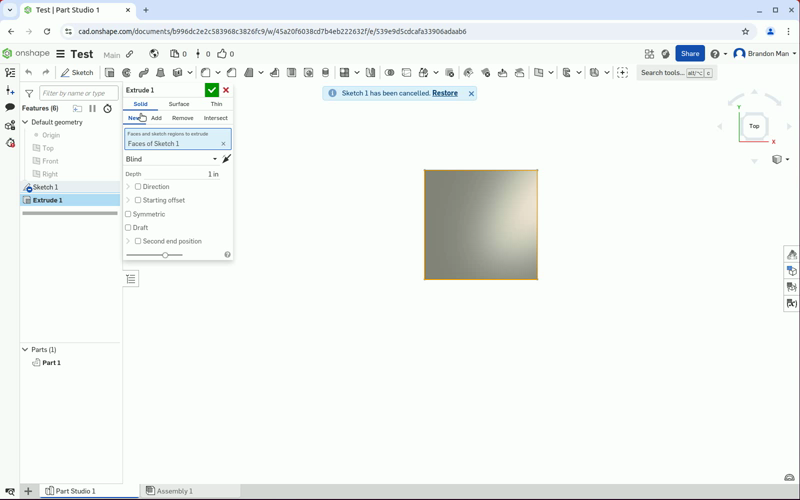
mouse_move(137, 120)
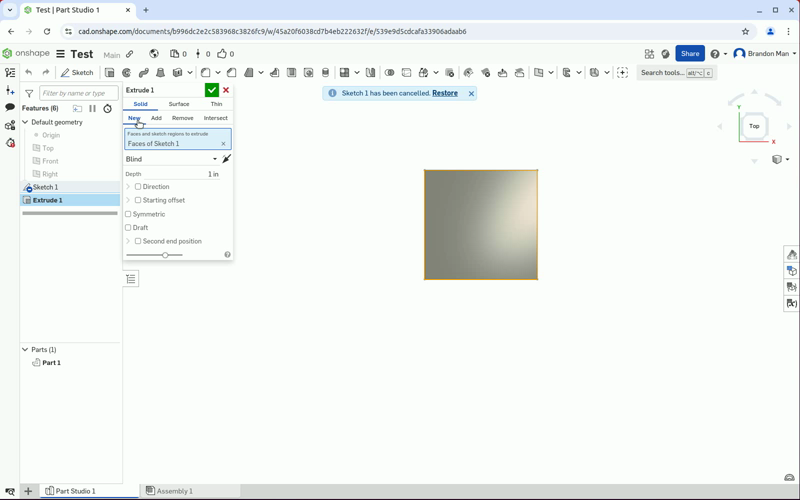
click(137, 120)
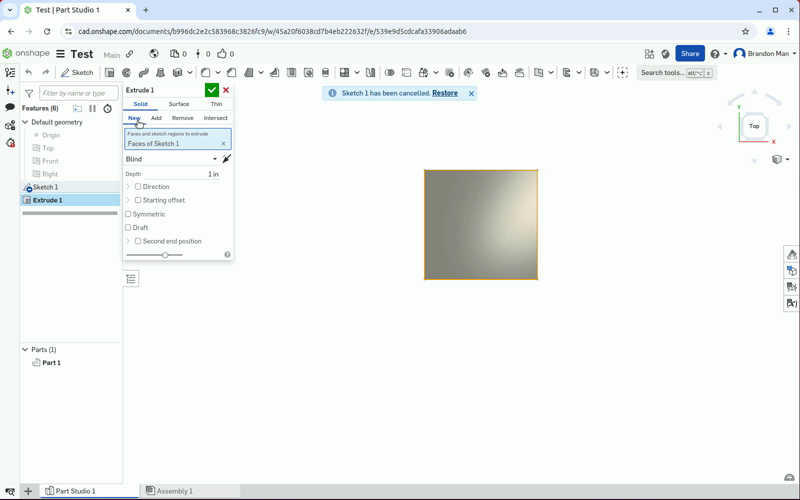
key(tab, 4)
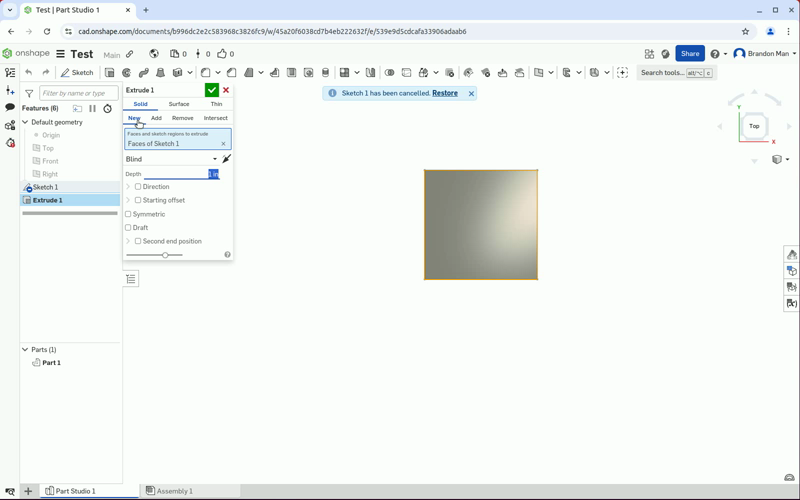
text(7.221)
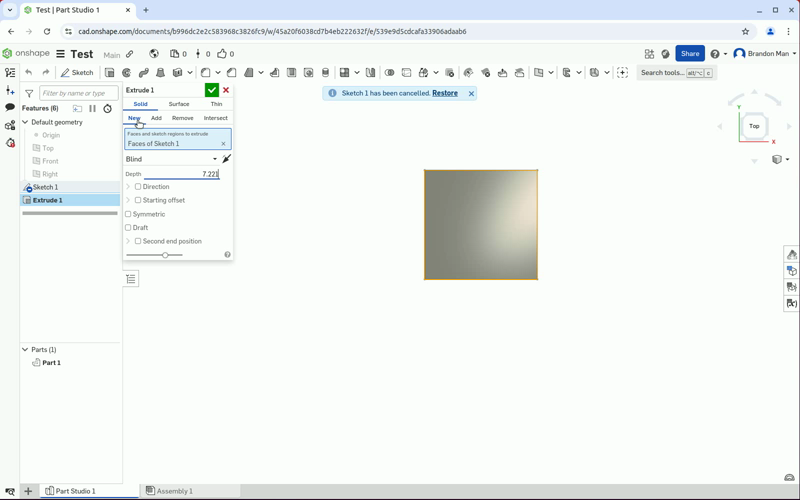
key(enter)
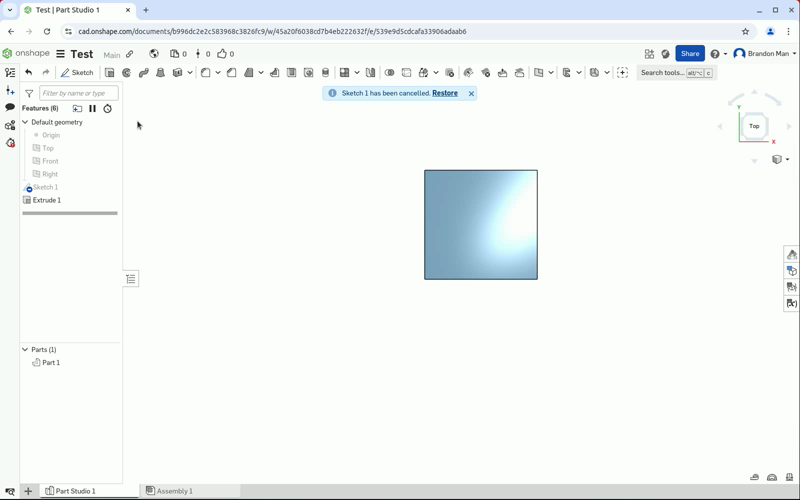
key(shift+h)
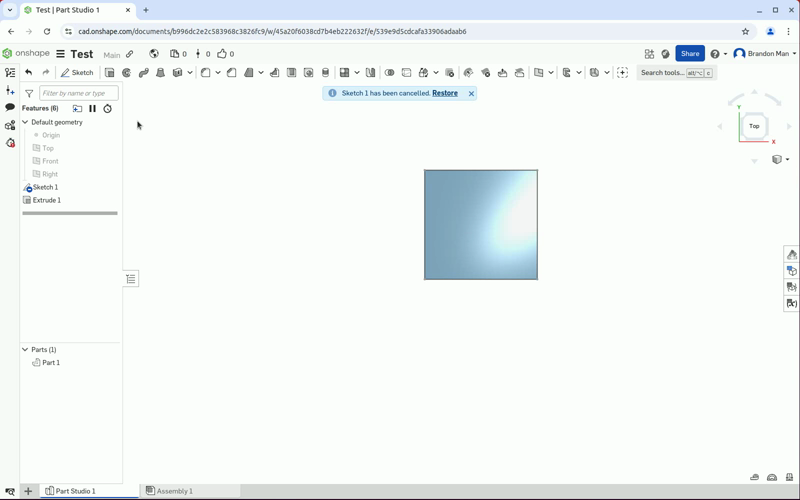
key(shift+h)
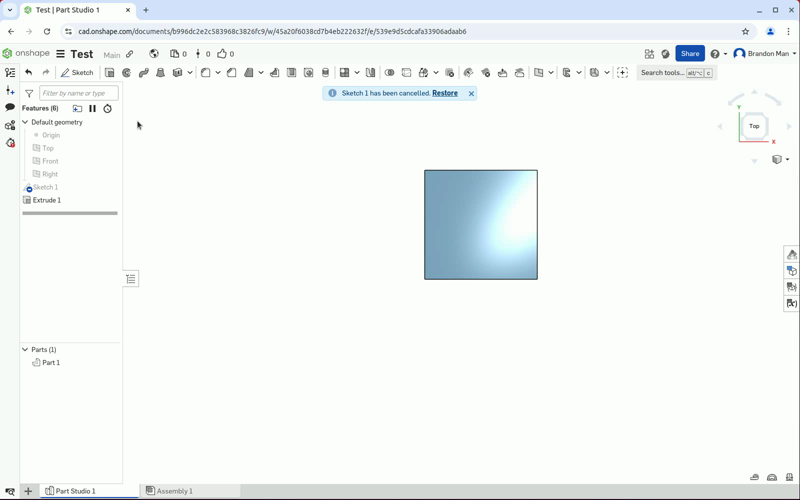
mouse_move(73, 189)
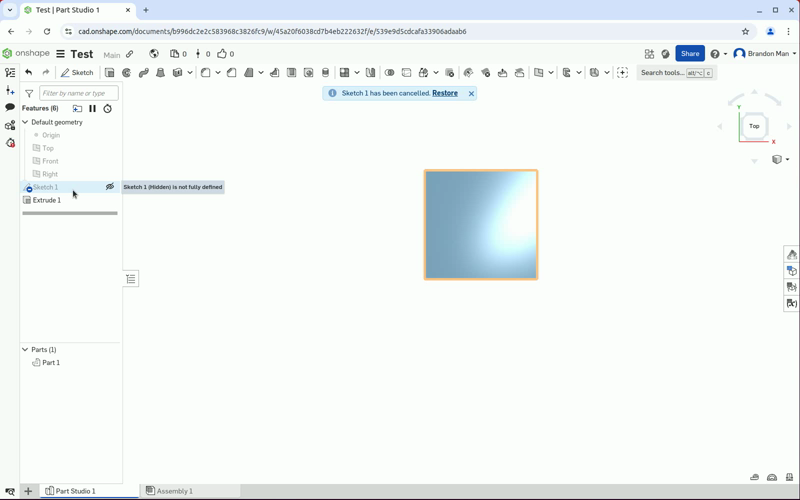
click(73, 189)
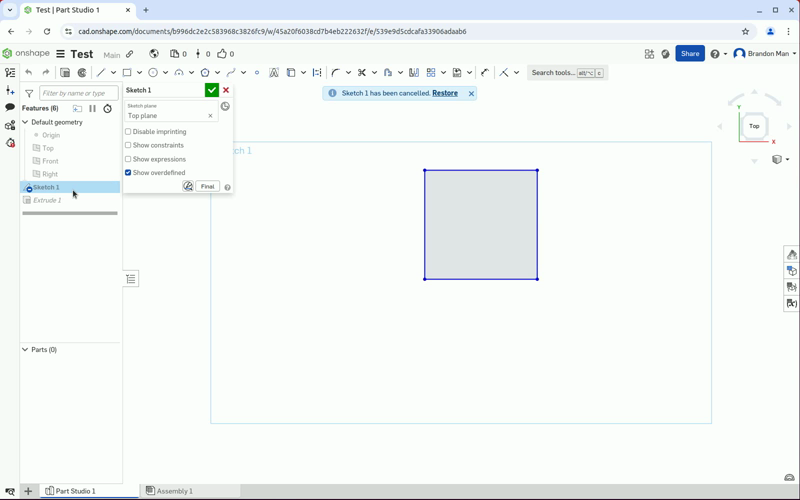
mouse_move(229, 92)
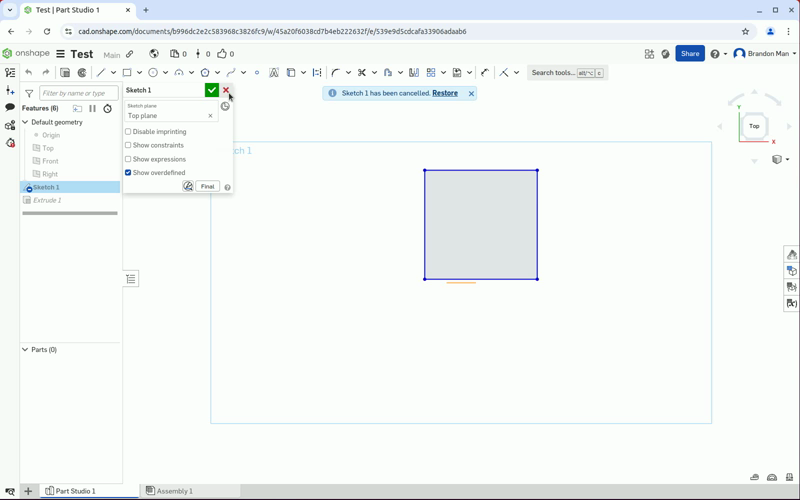
click(229, 92)
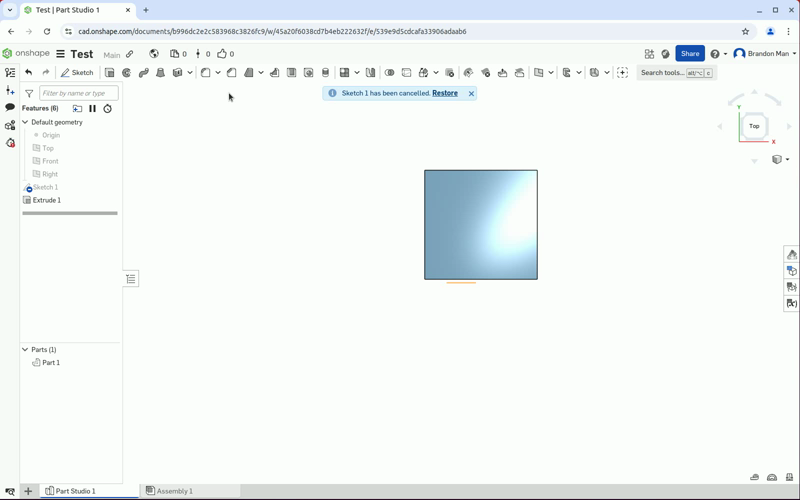
mouse_move(541, 75)
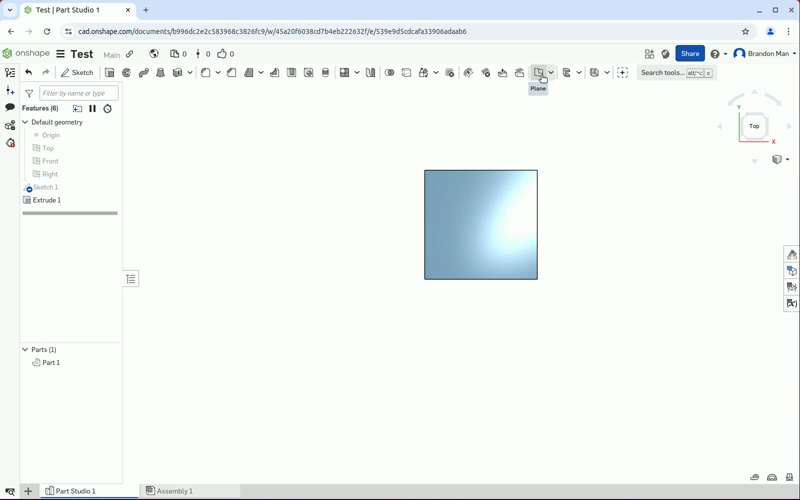
click(541, 75)
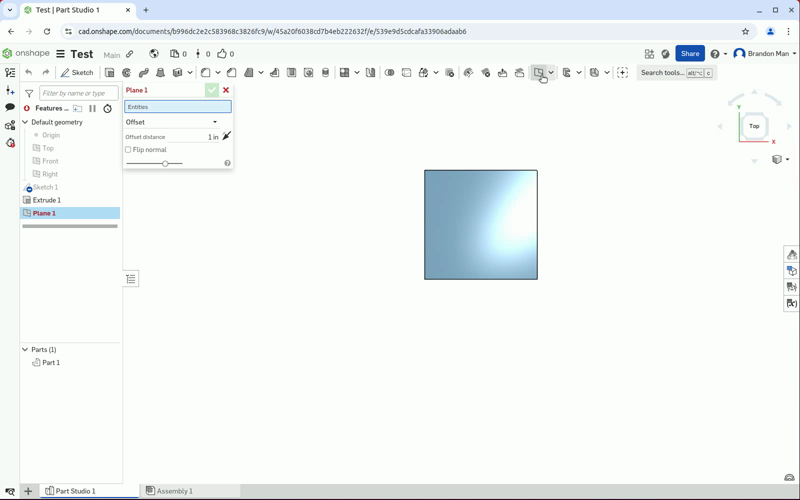
mouse_move(73, 150)
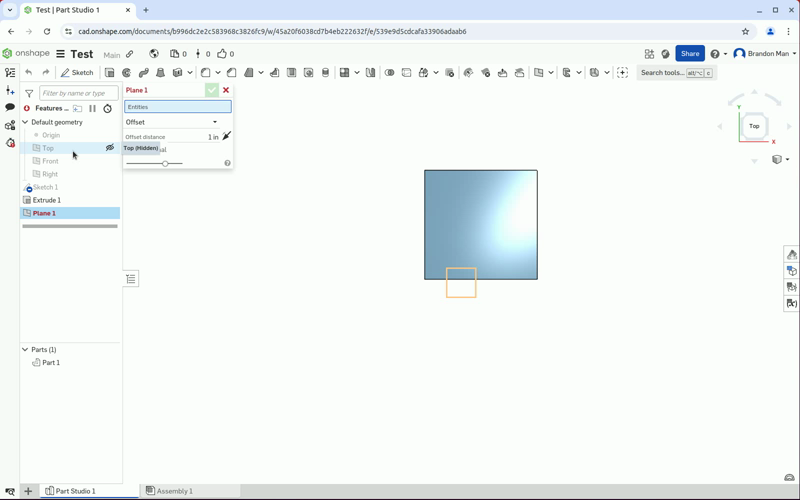
click(73, 150)
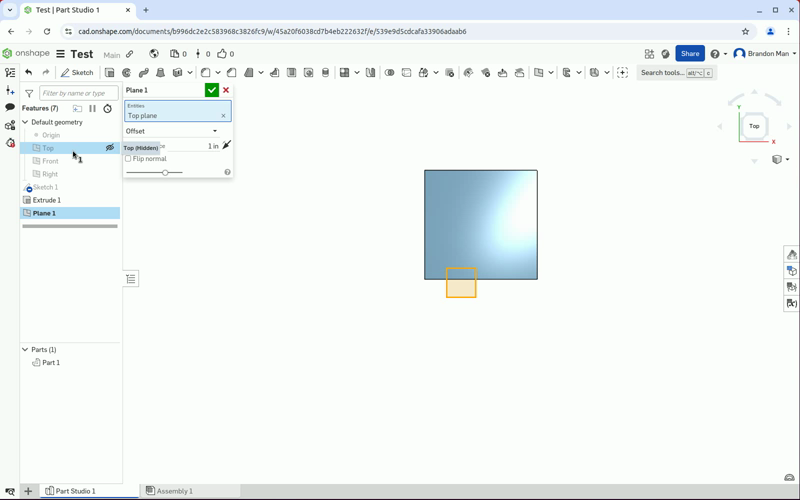
key(tab, 2)
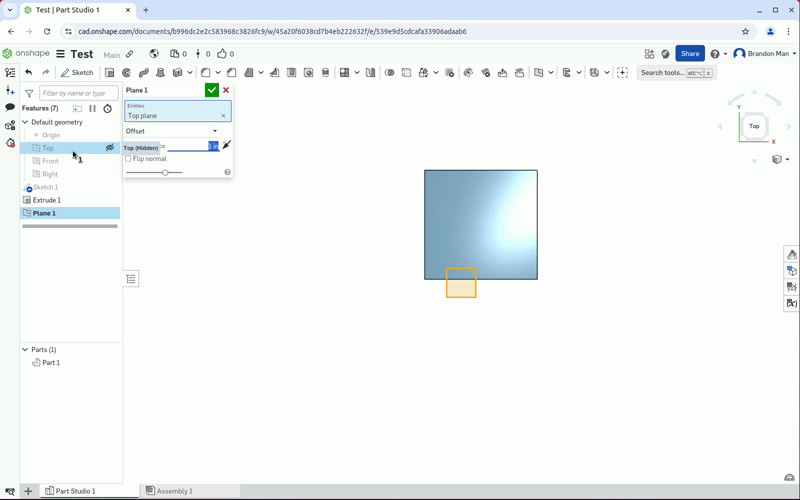
text(7.21)
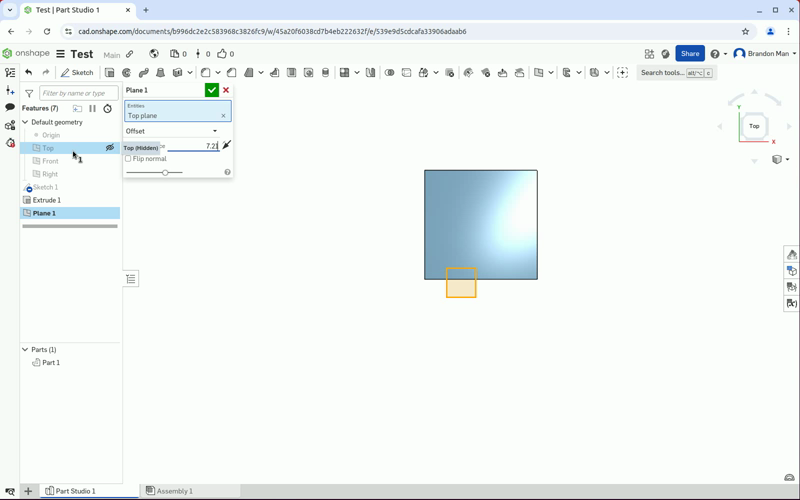
key(enter, 2)
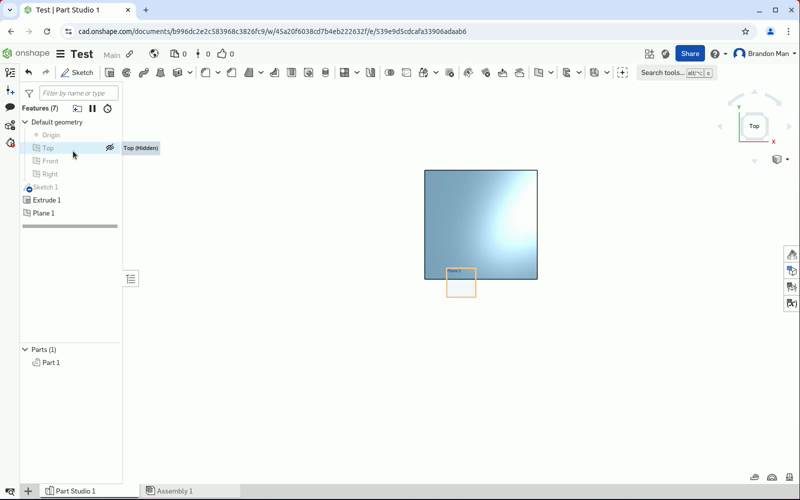
key(shift+s)
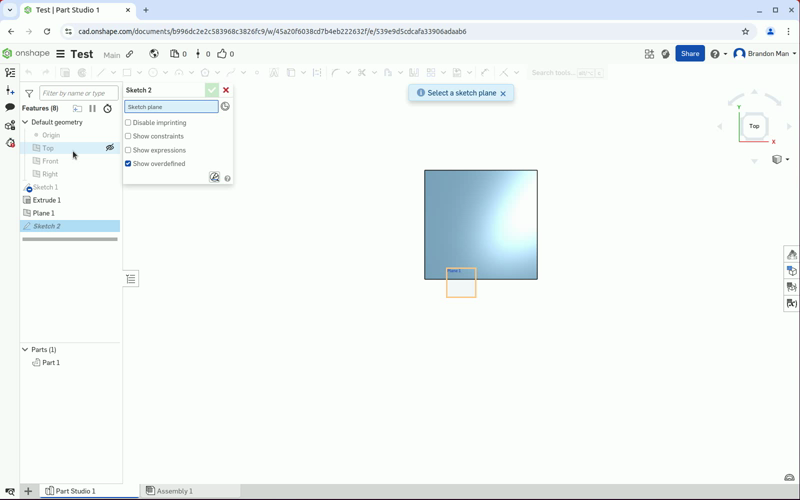
mouse_move(73, 215)
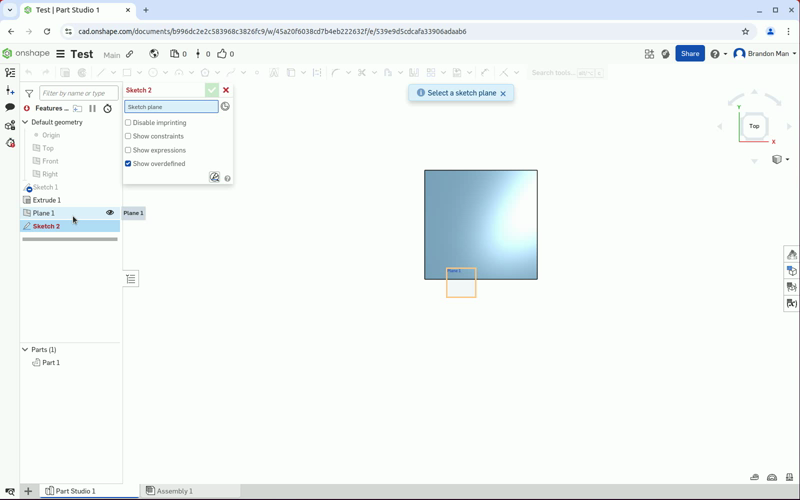
click(73, 215)
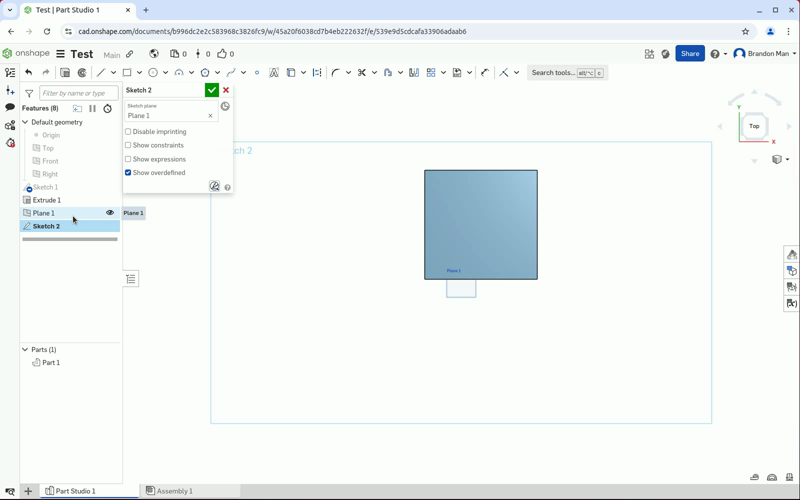
mouse_move(73, 352)
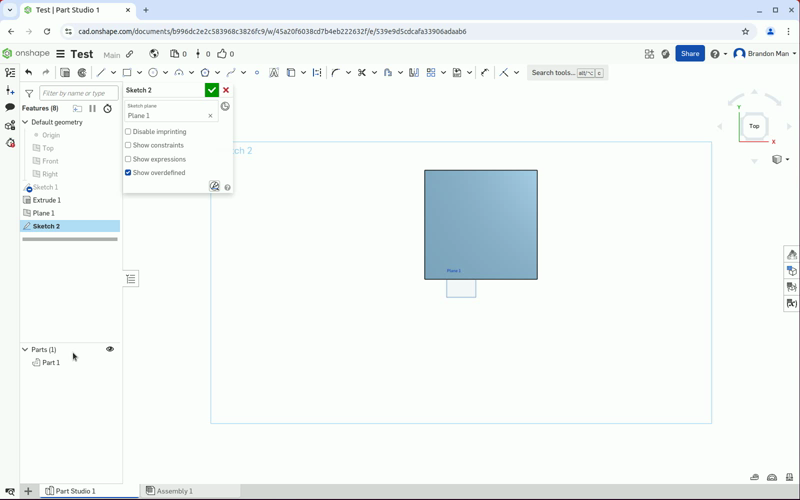
key(y)
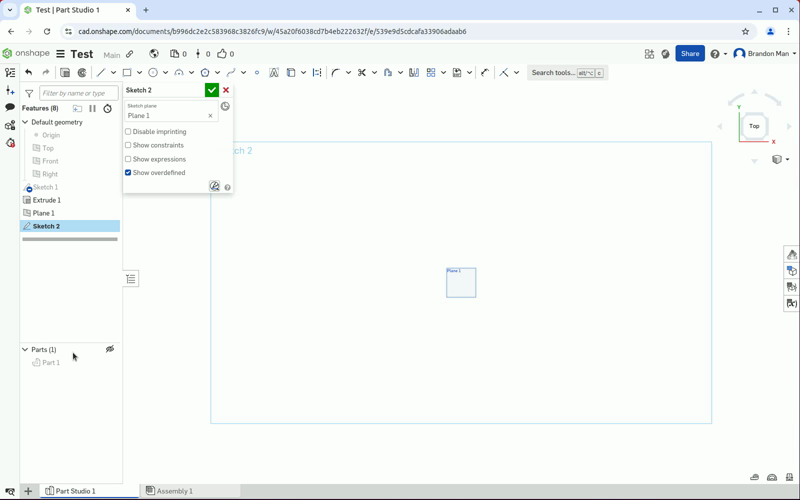
key(c)
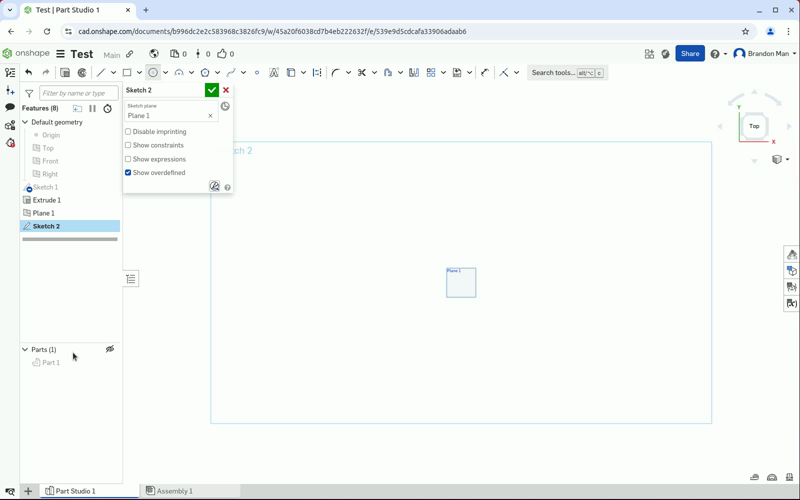
key_down(shift)
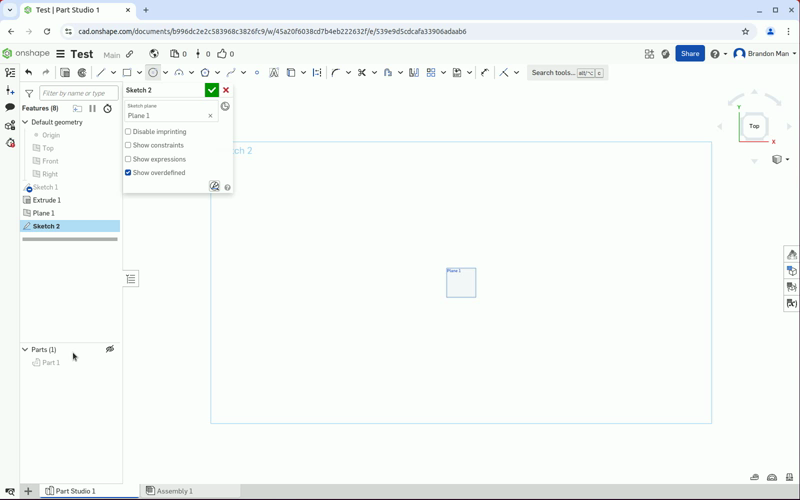
mouse_move(481, 224)
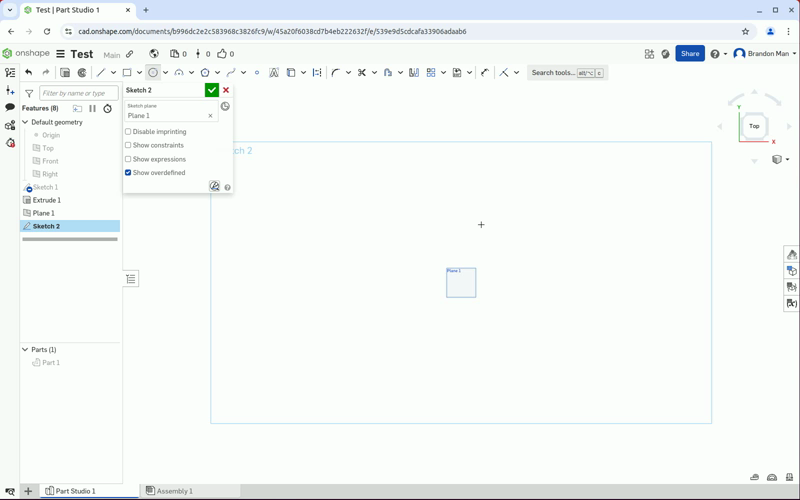
click(481, 224)
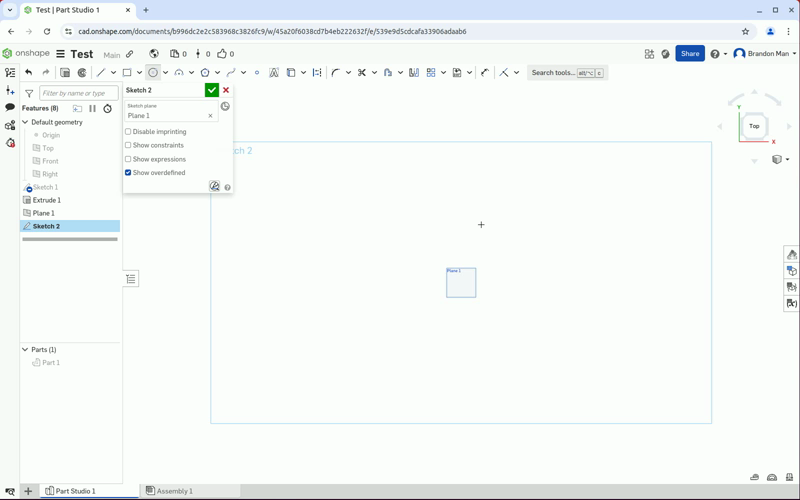
key_up(shift)
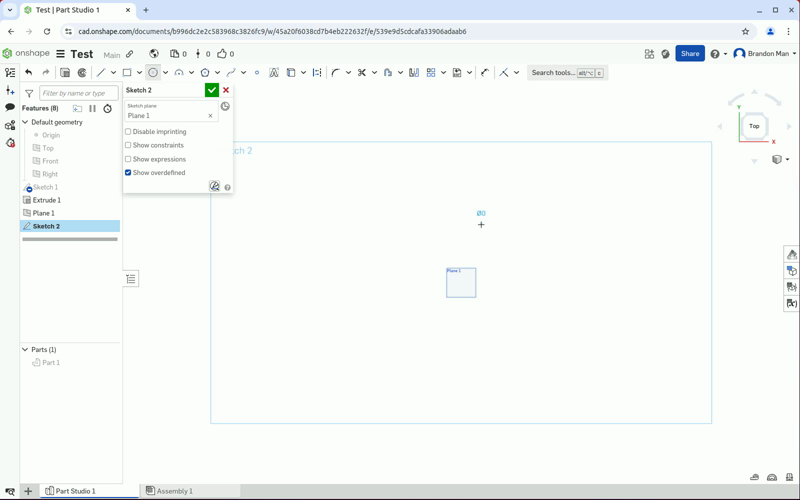
mouse_move(513, 224)
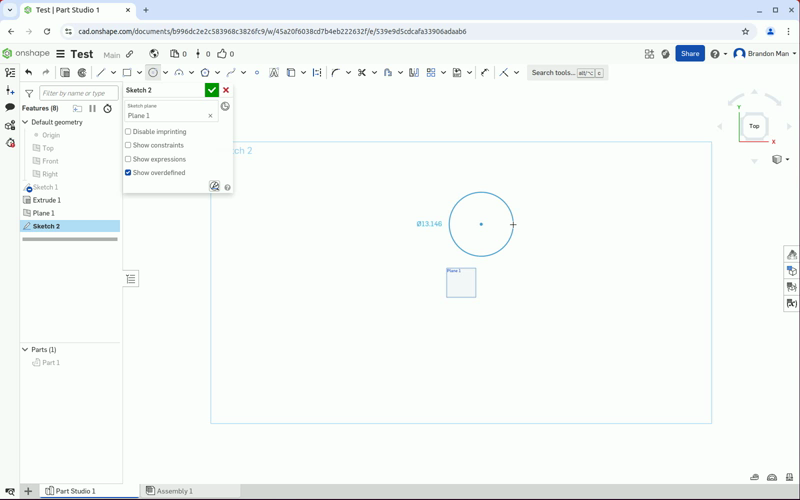
click(513, 224)
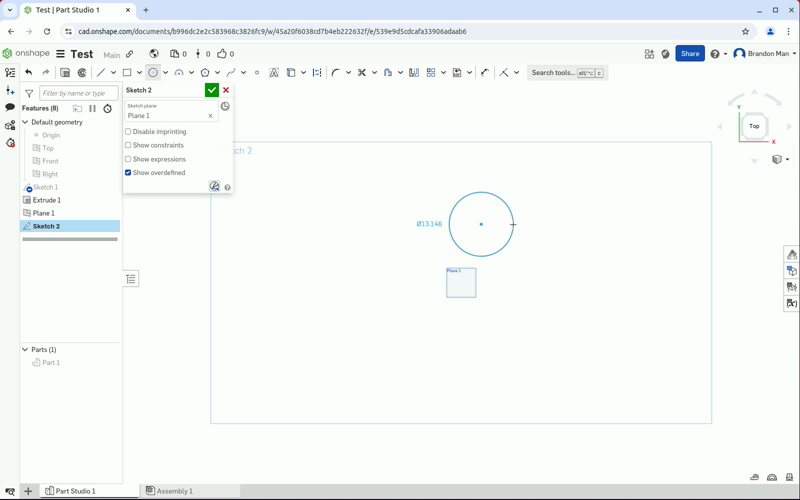
key(esc)
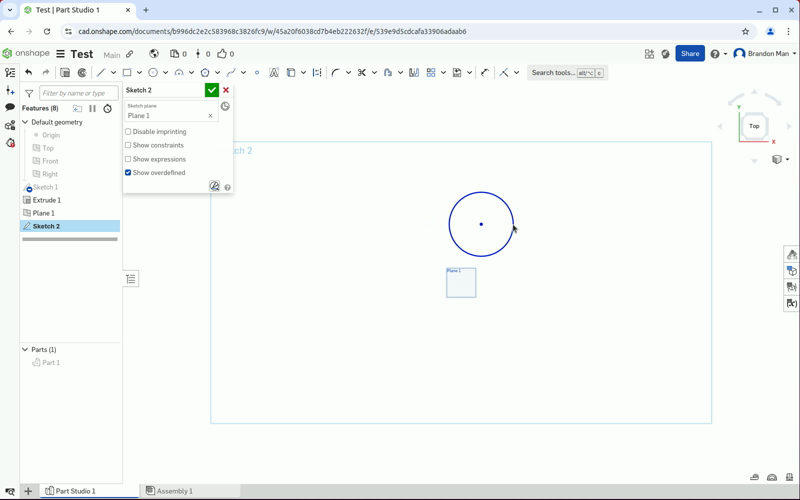
mouse_move(494, 235)
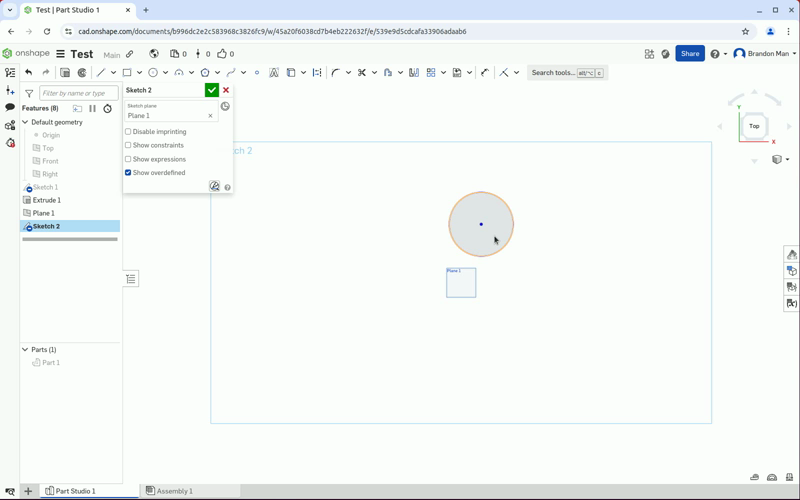
click(494, 235)
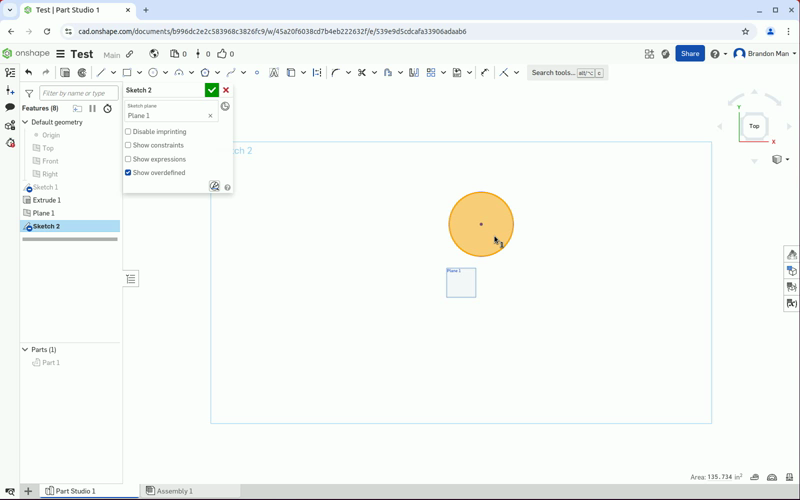
mouse_move(73, 352)
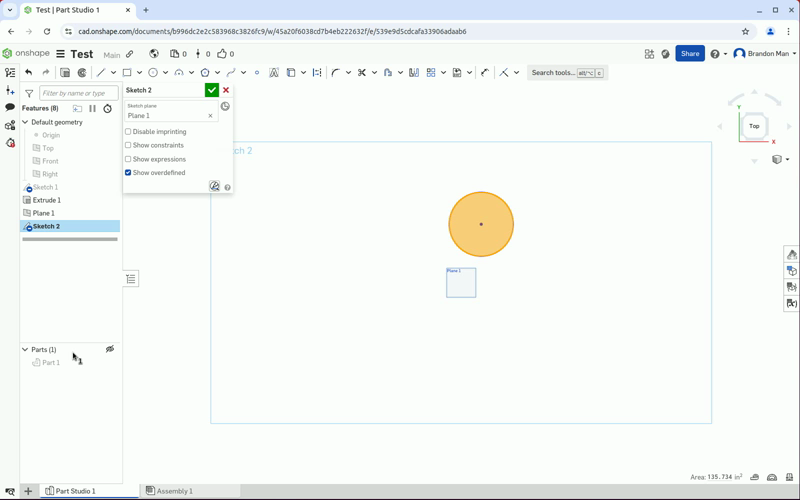
key(shift+y)
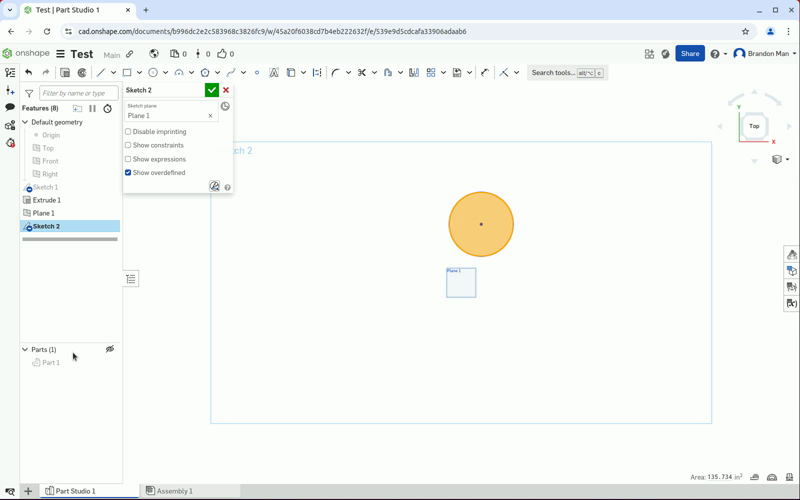
key(shift+e)
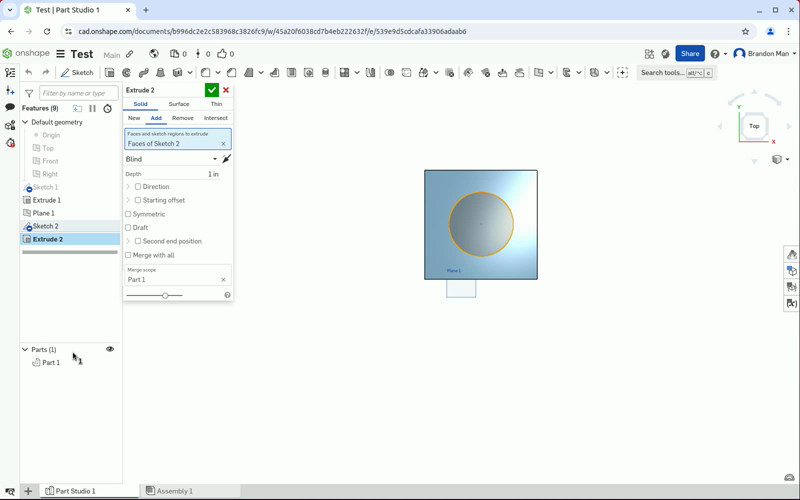
mouse_move(143, 106)
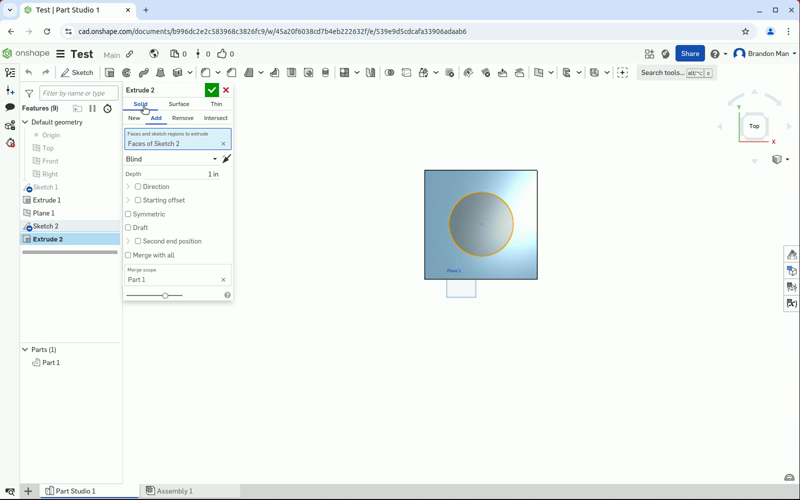
click(143, 106)
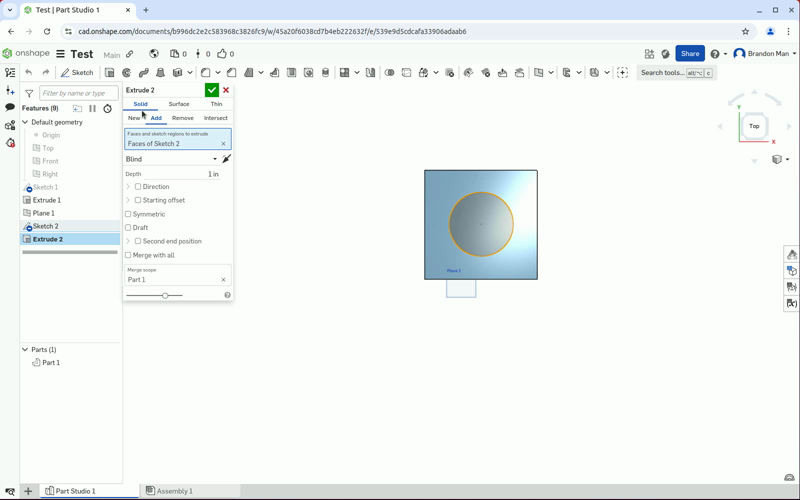
mouse_move(137, 120)
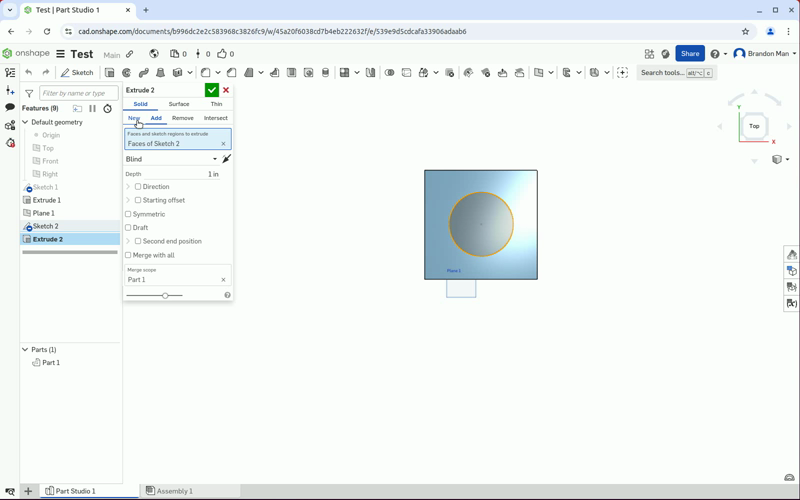
click(137, 120)
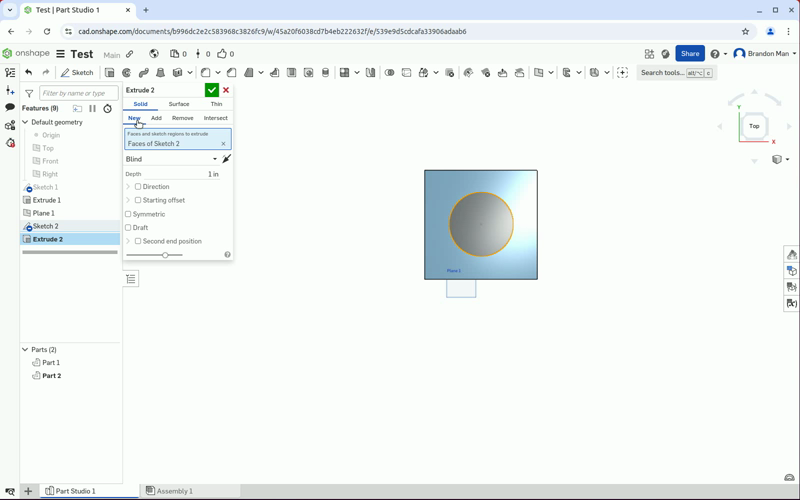
key(tab, 4)
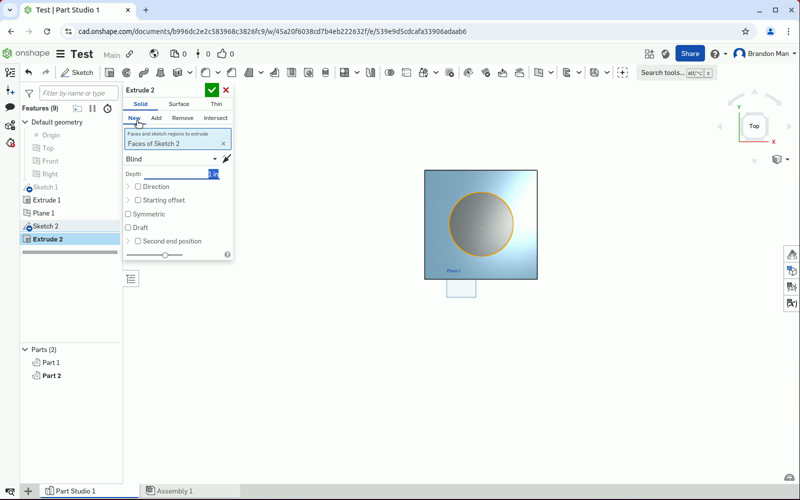
text(7.943)
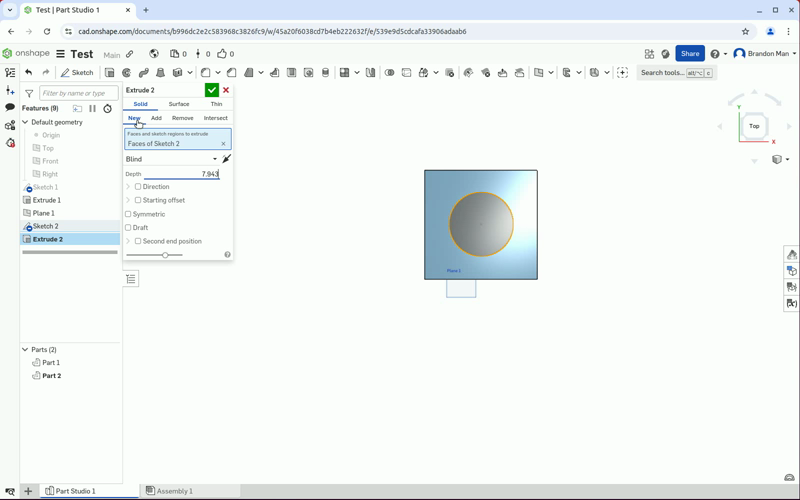
key(enter)
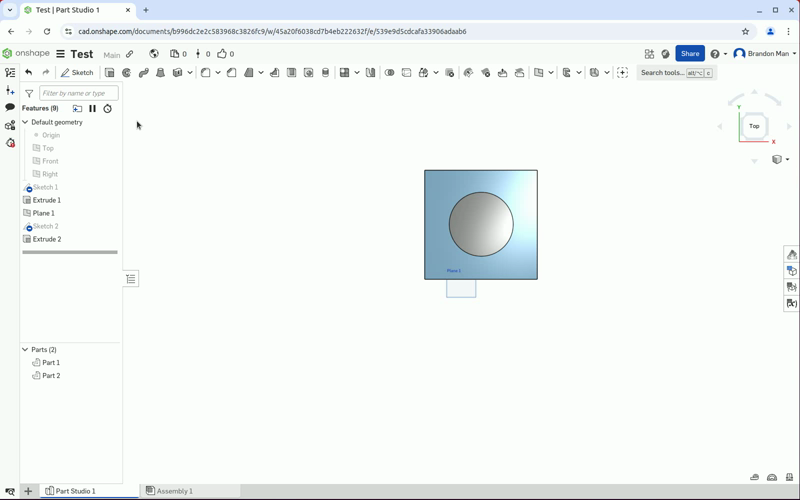
key(shift+h)
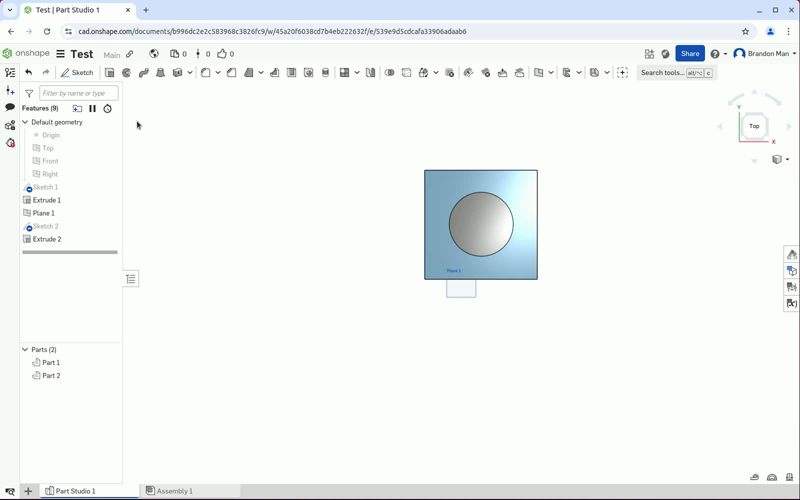
key(shift+h)
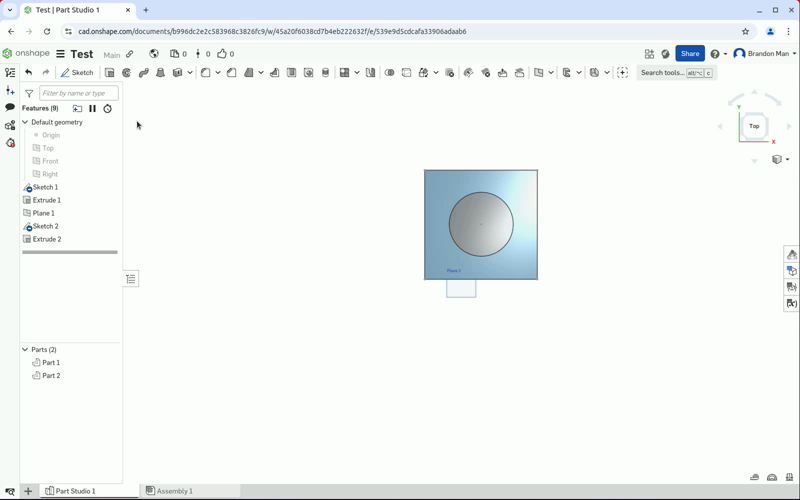
key(shift+7)
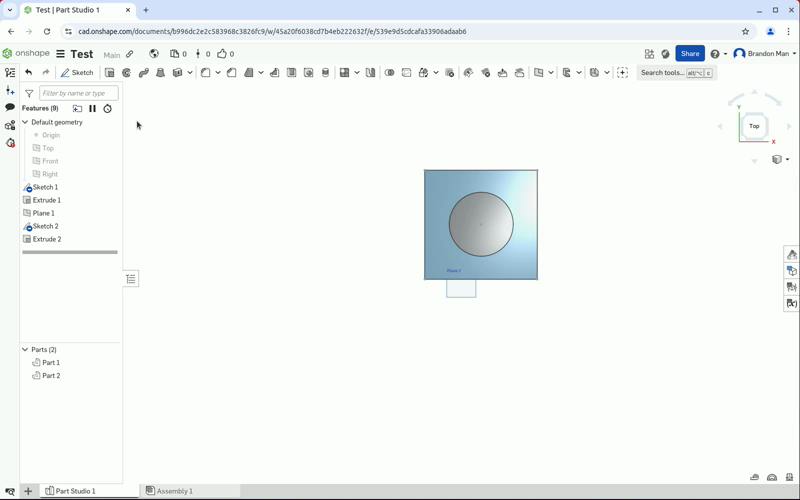
key(up, 3)
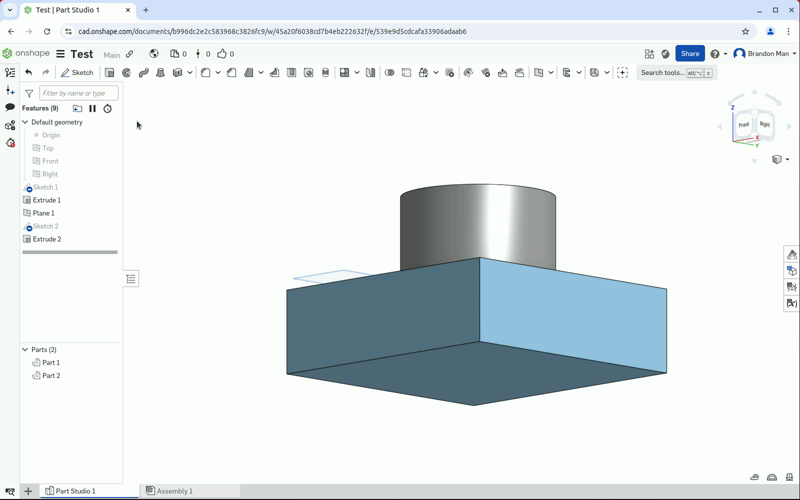
key(left, 3)
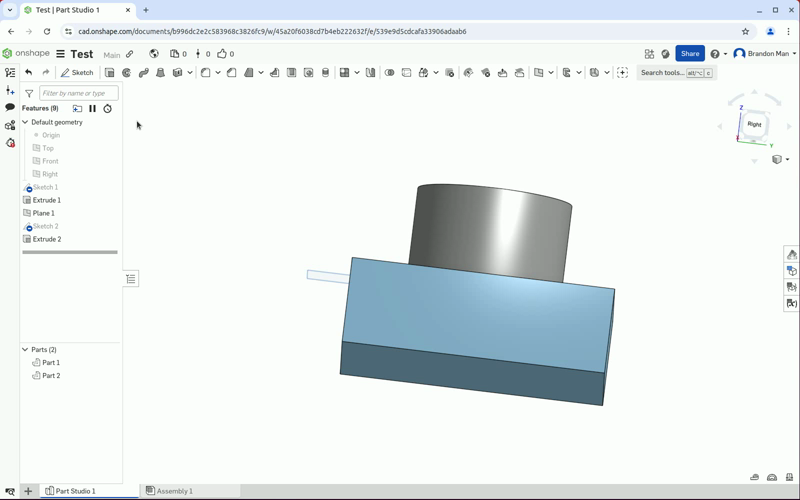
key(right, 3)
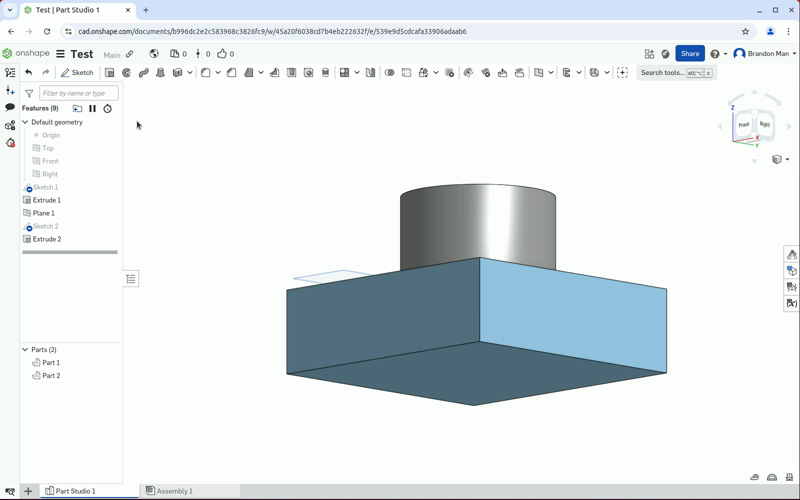
key(down, 3)
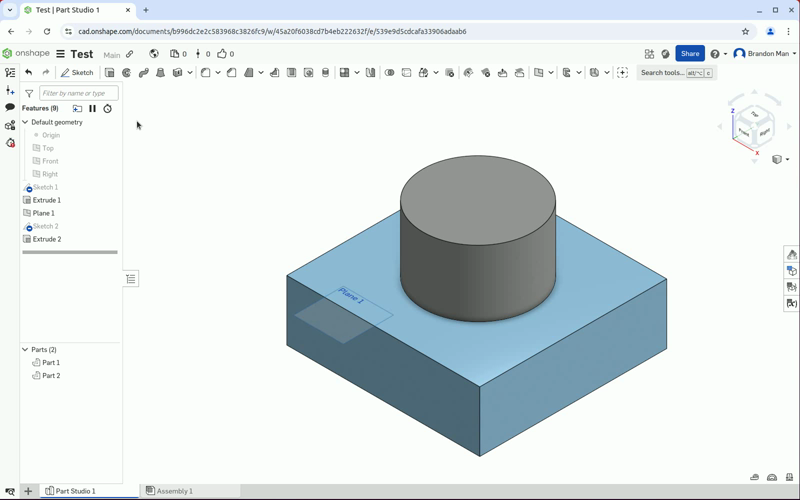
mouse_move(73, 189)
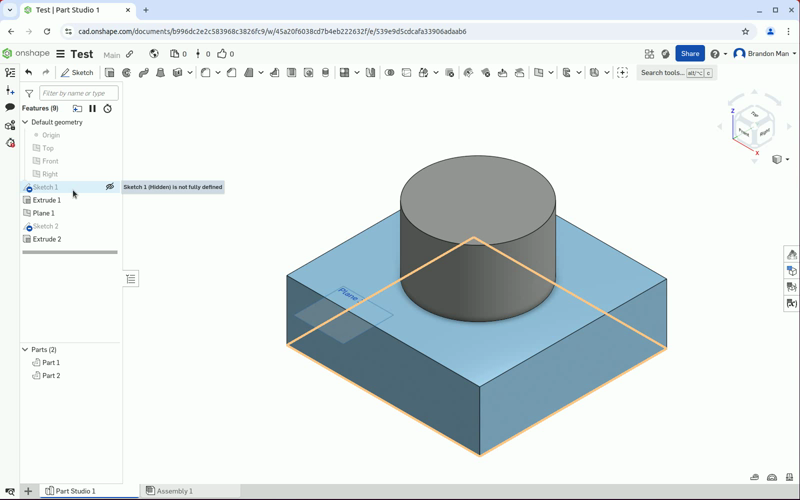
click(73, 189)